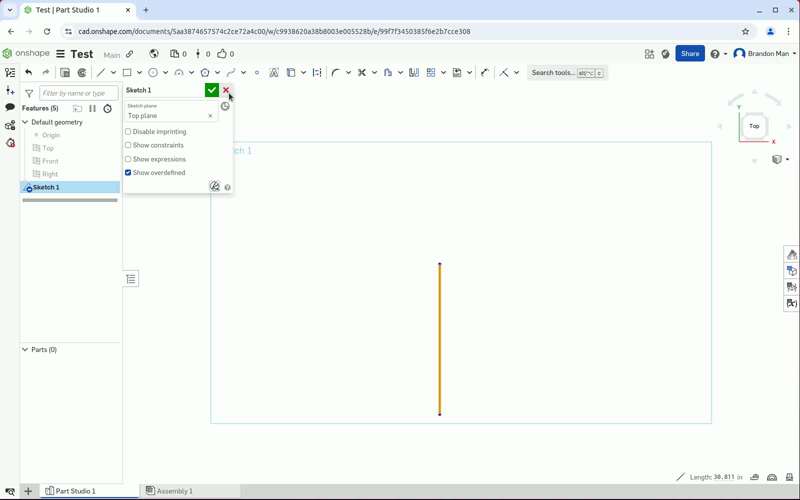
key(shift+h)
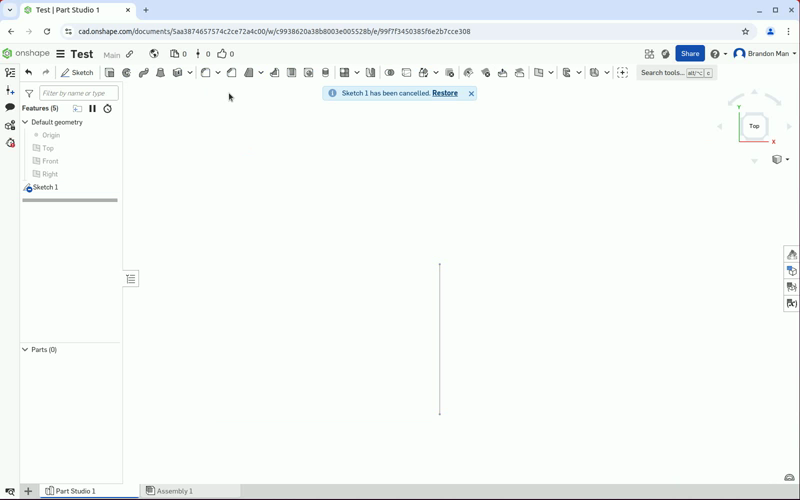
key(shift+s)
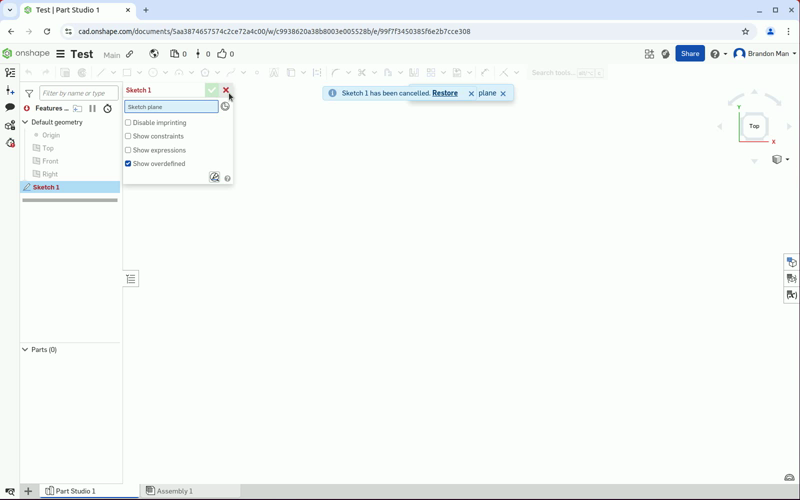
mouse_move(73, 150)
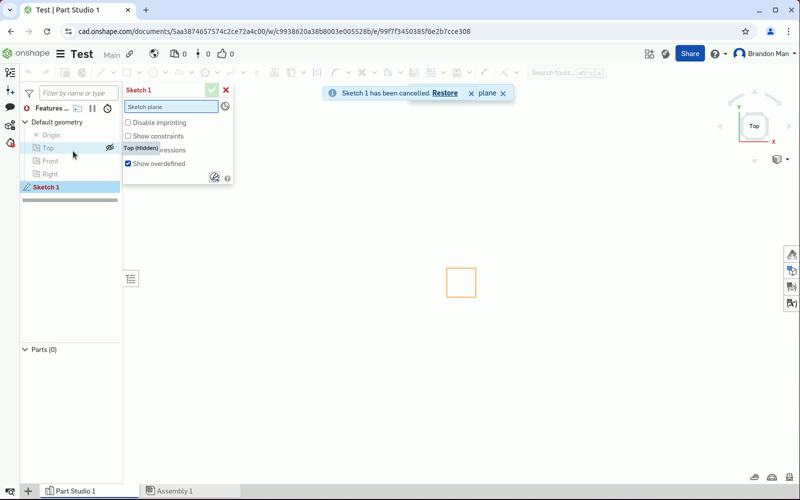
click(73, 150)
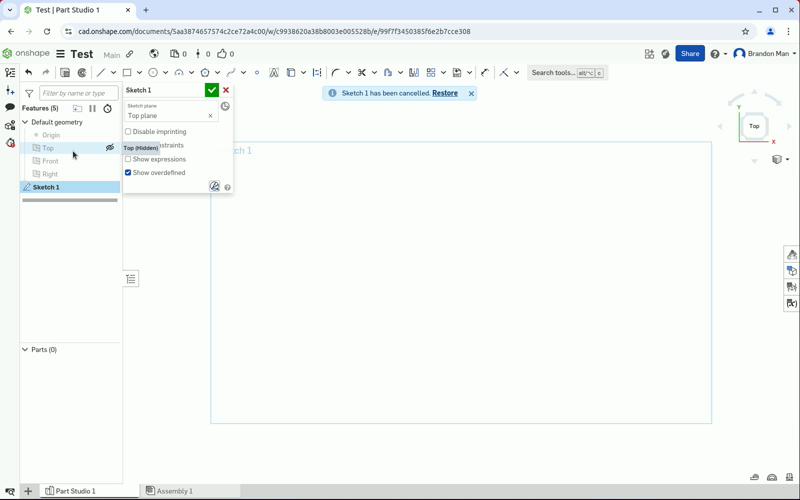
mouse_move(73, 352)
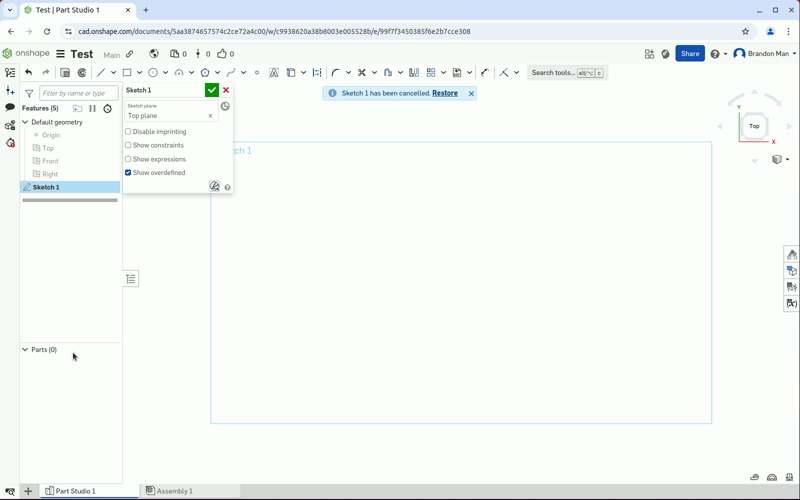
key(y)
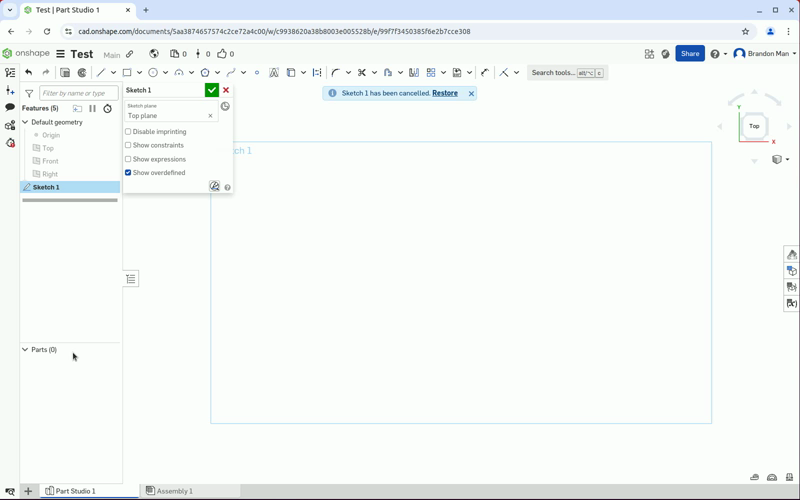
key(c)
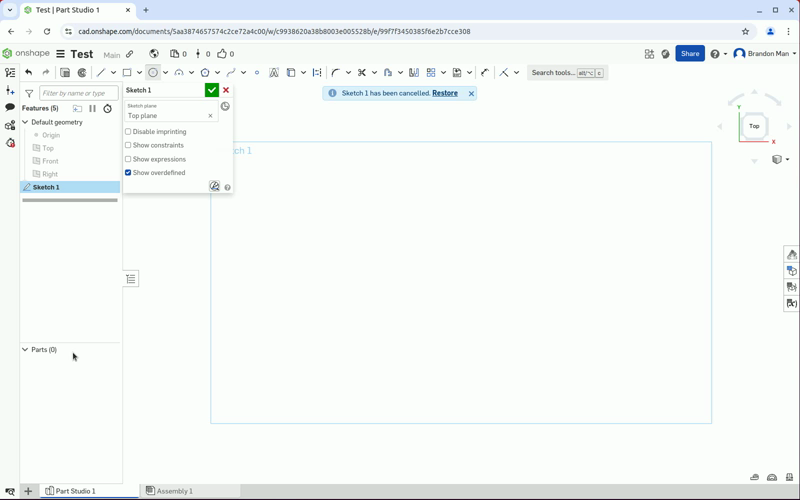
key_down(shift)
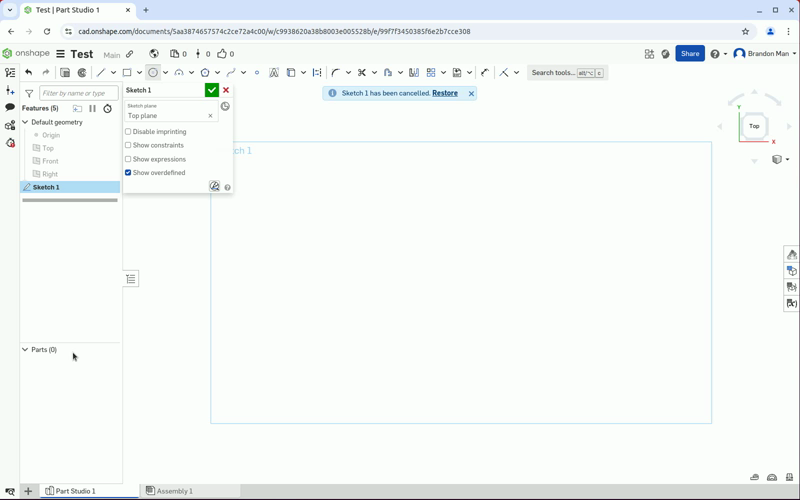
mouse_move(461, 282)
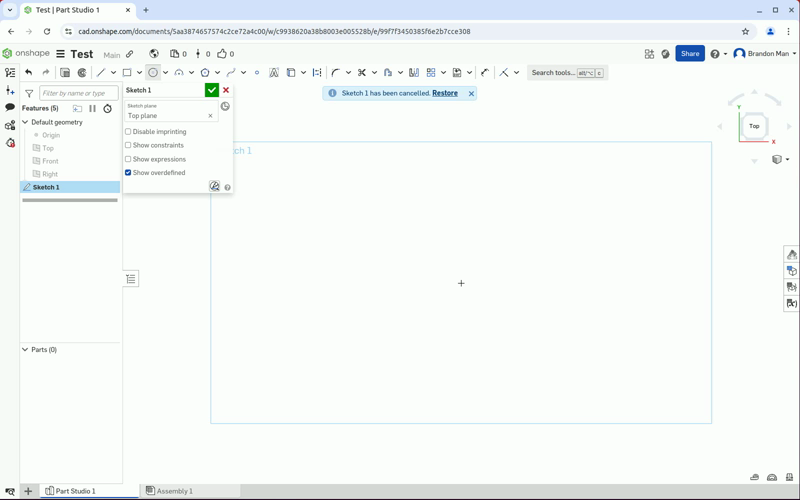
click(461, 282)
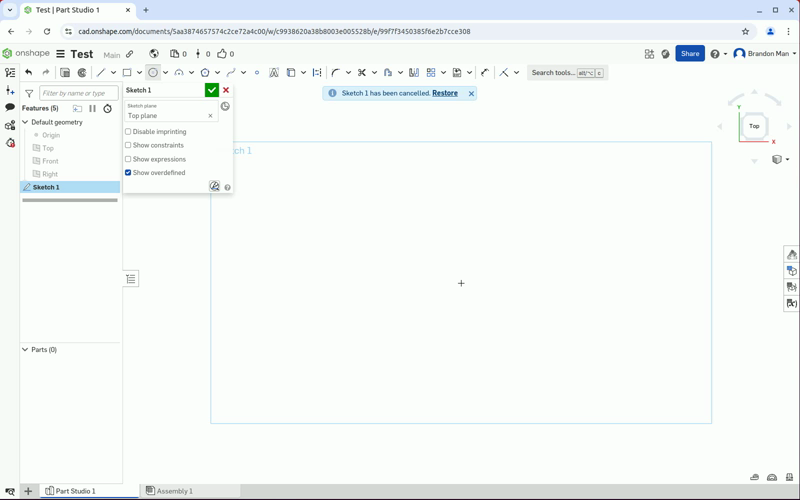
key_up(shift)
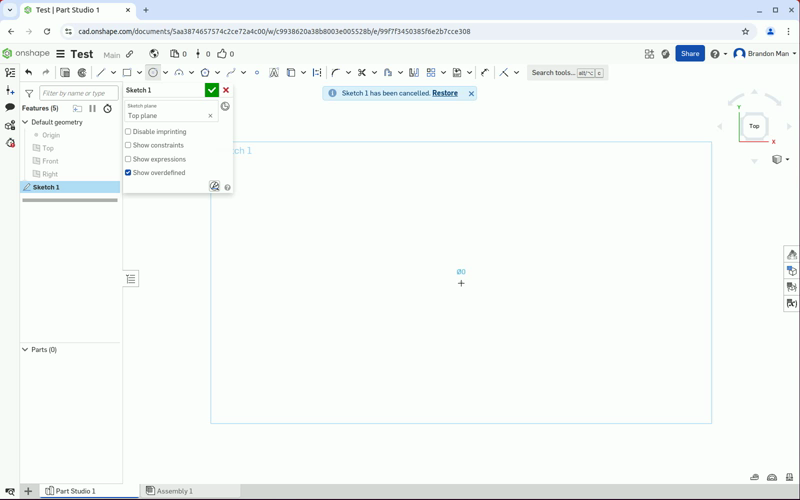
mouse_move(574, 282)
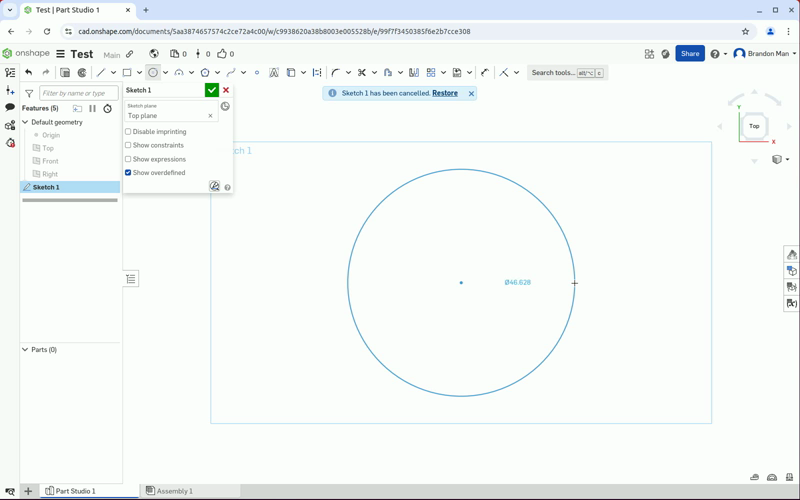
click(574, 282)
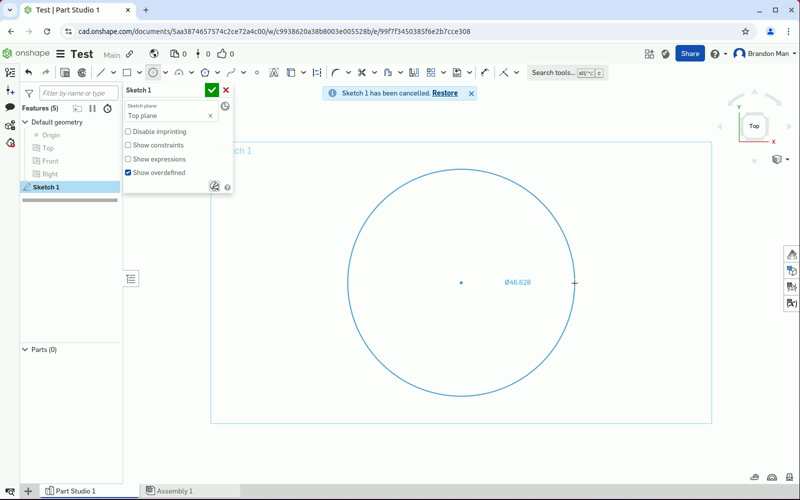
key(esc)
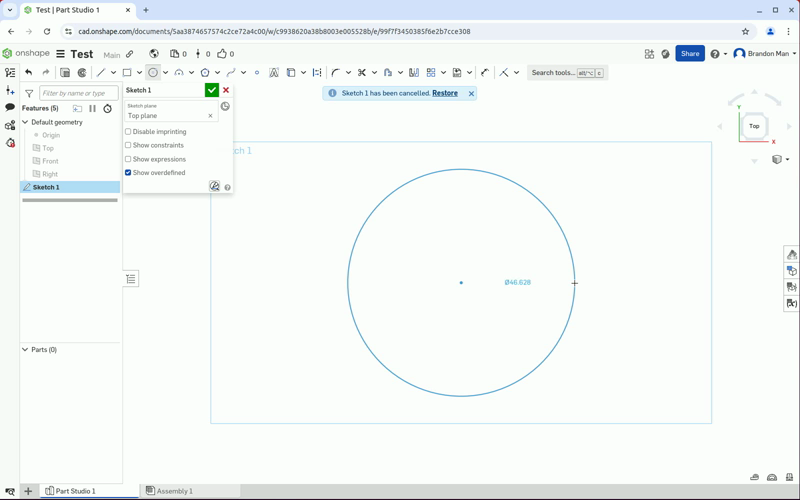
mouse_move(444, 293)
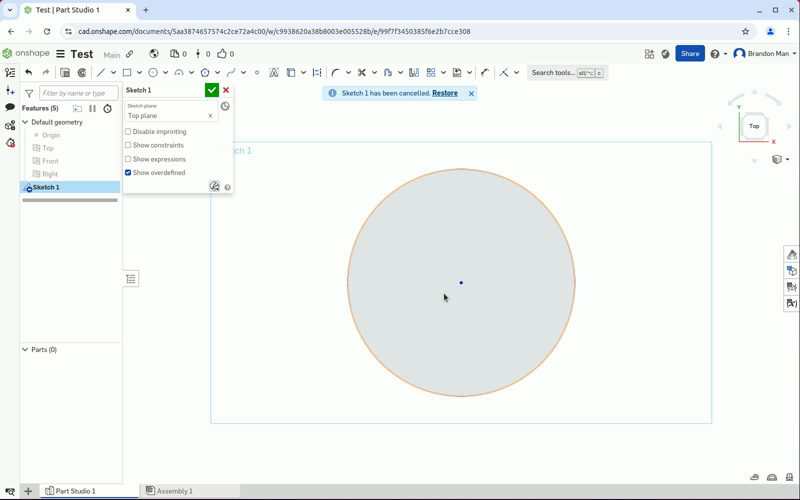
click(444, 293)
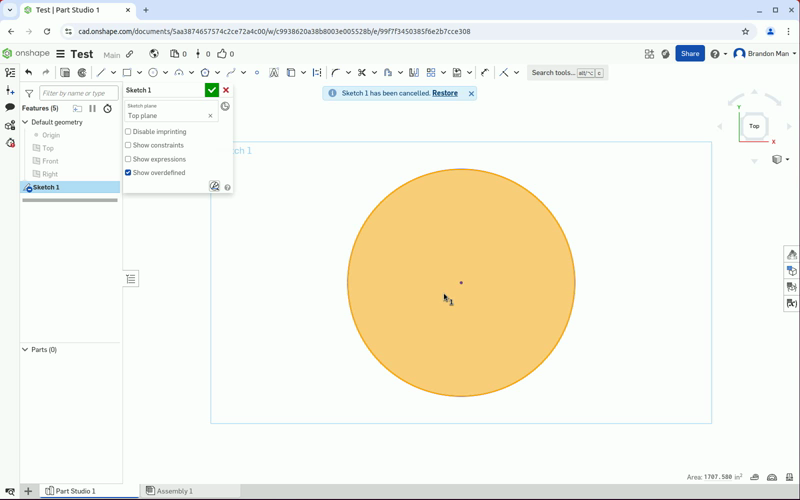
mouse_move(73, 352)
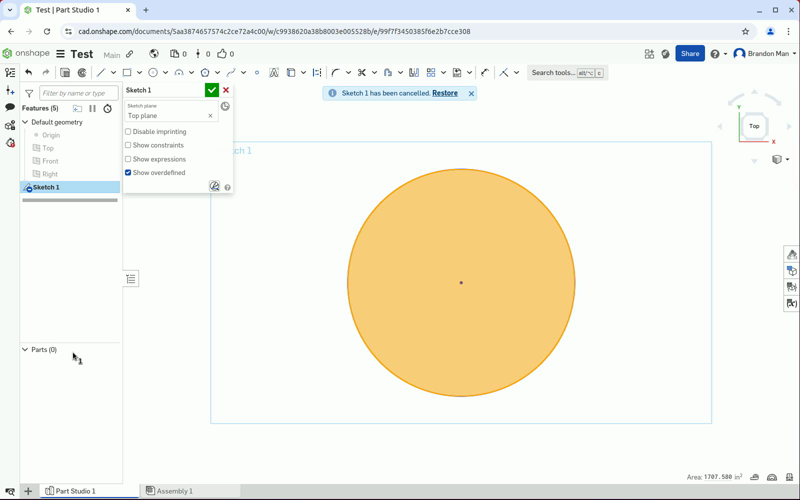
key(shift+y)
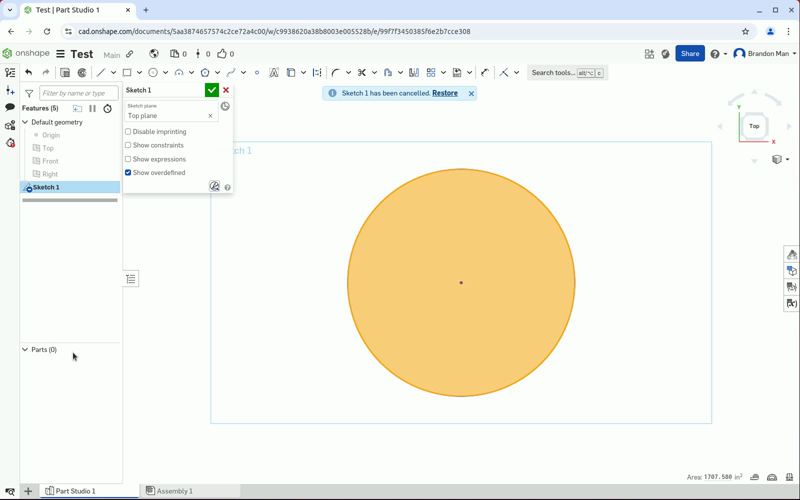
key(shift+e)
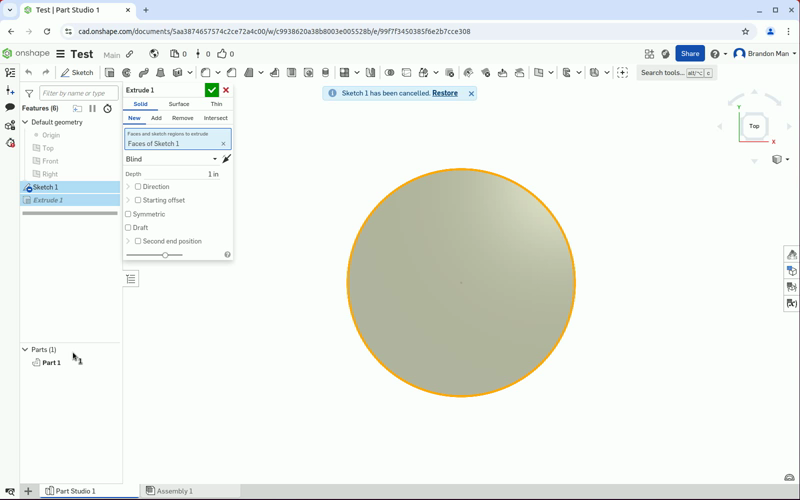
mouse_move(143, 106)
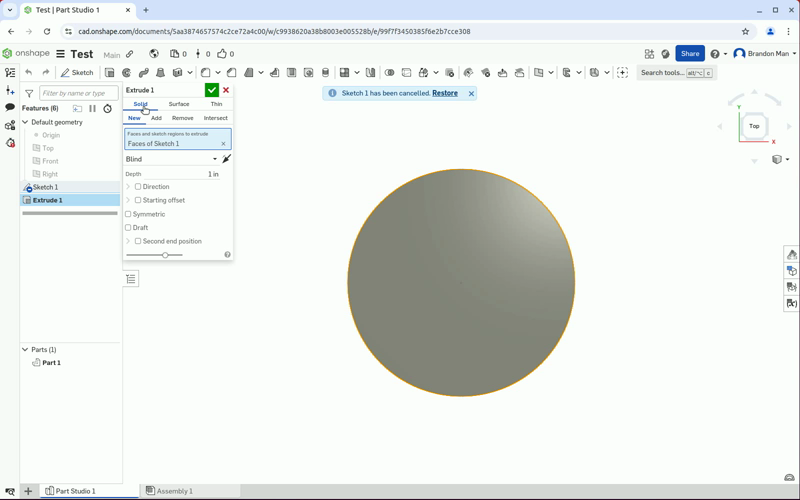
click(143, 106)
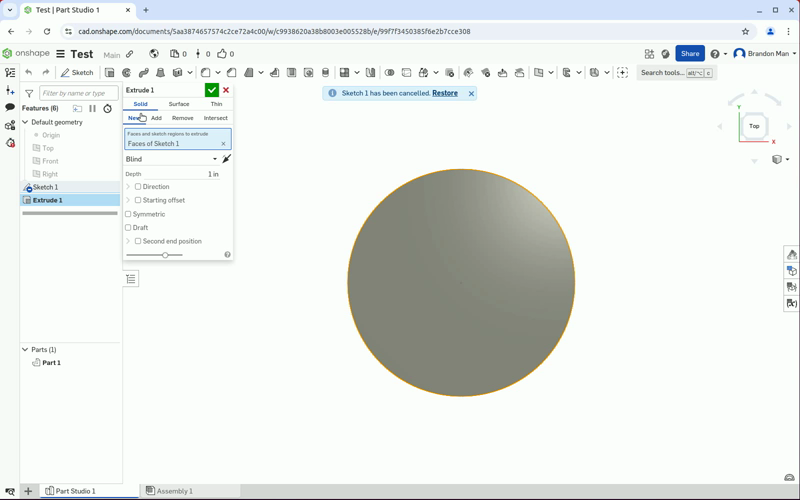
mouse_move(137, 120)
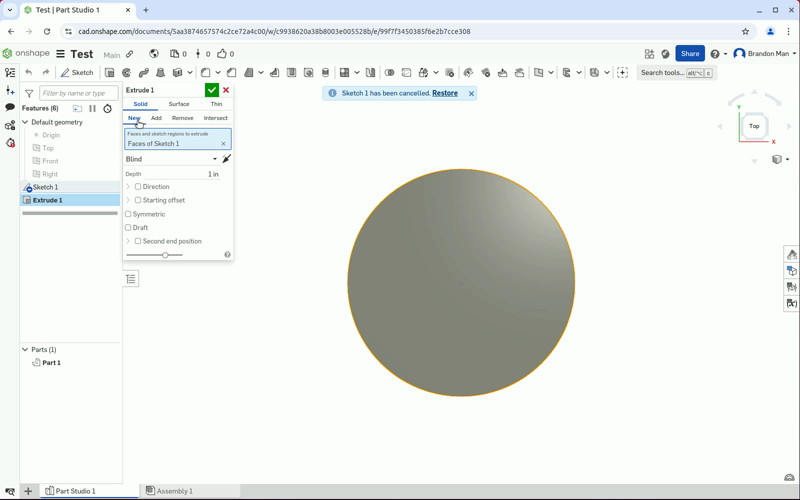
click(137, 120)
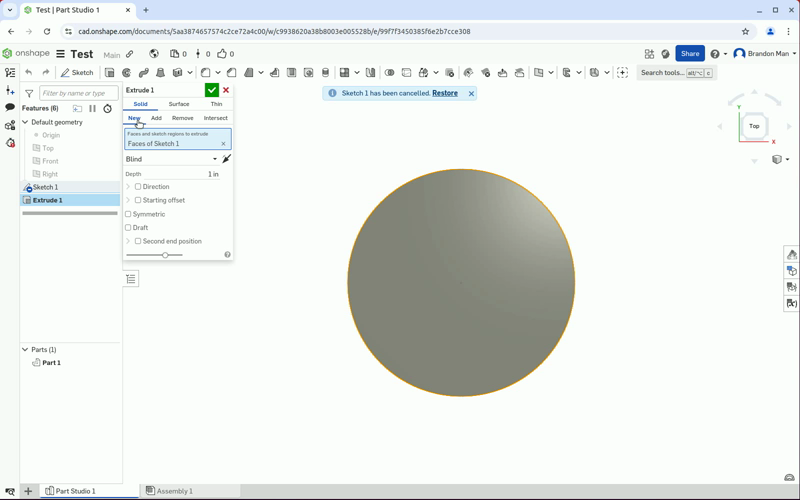
key(tab, 4)
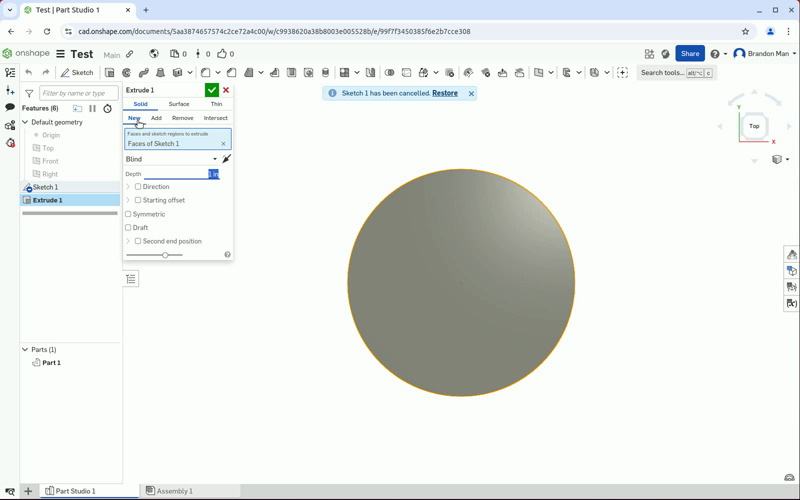
text(3.37)
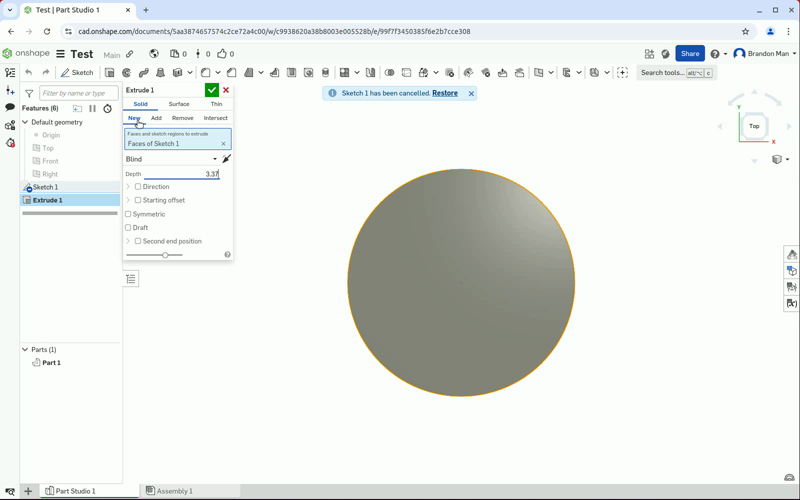
key(enter)
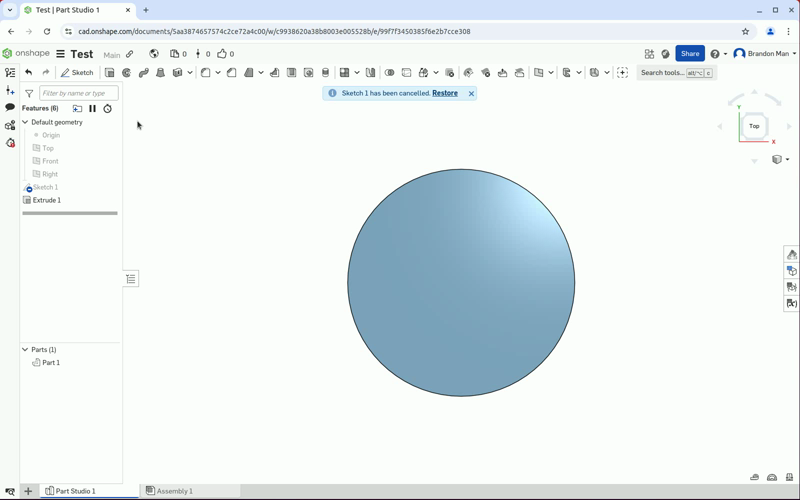
key(shift+h)
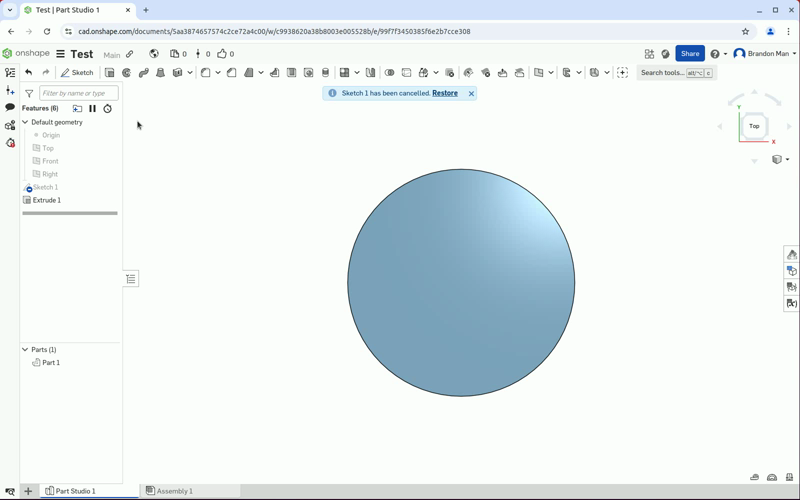
key(shift+h)
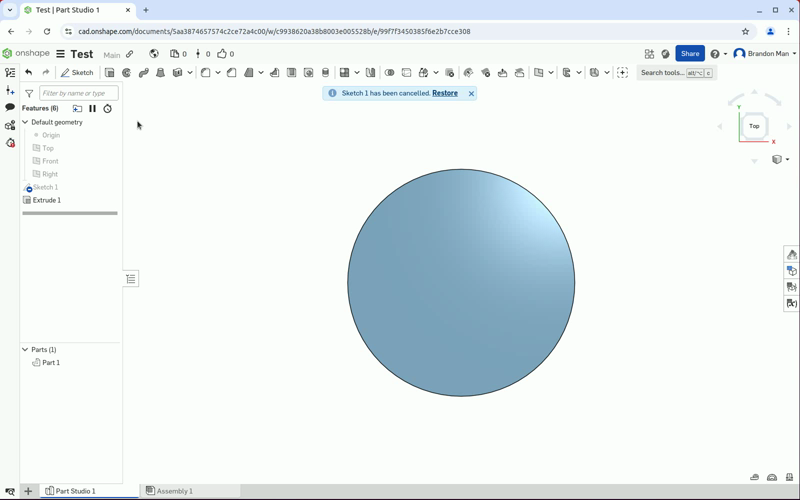
mouse_move(73, 189)
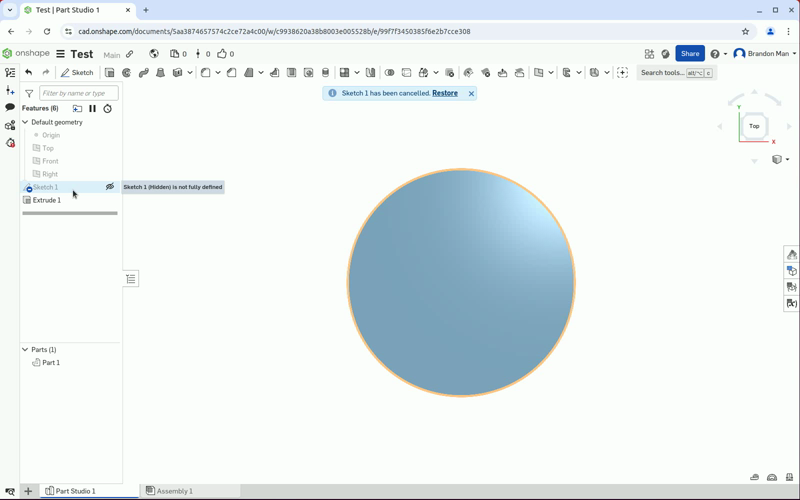
click(73, 189)
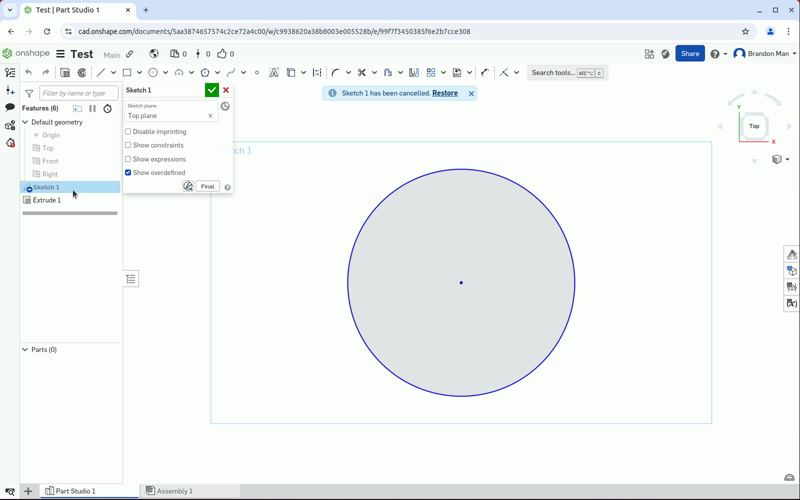
mouse_move(229, 92)
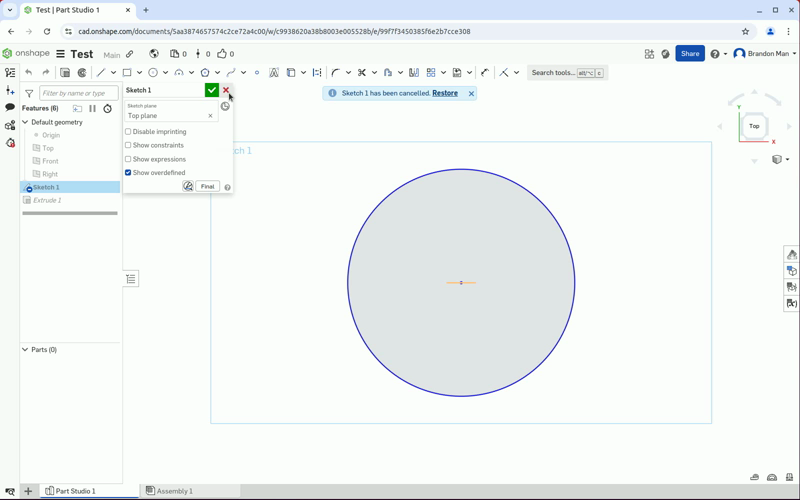
click(229, 92)
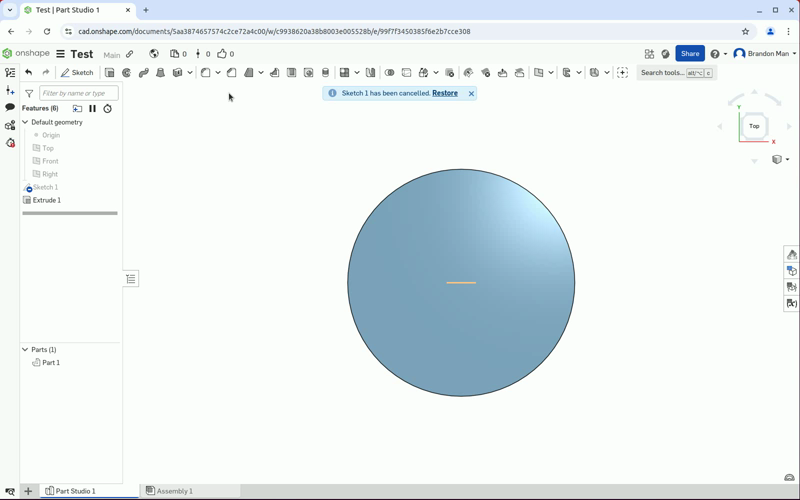
mouse_move(541, 75)
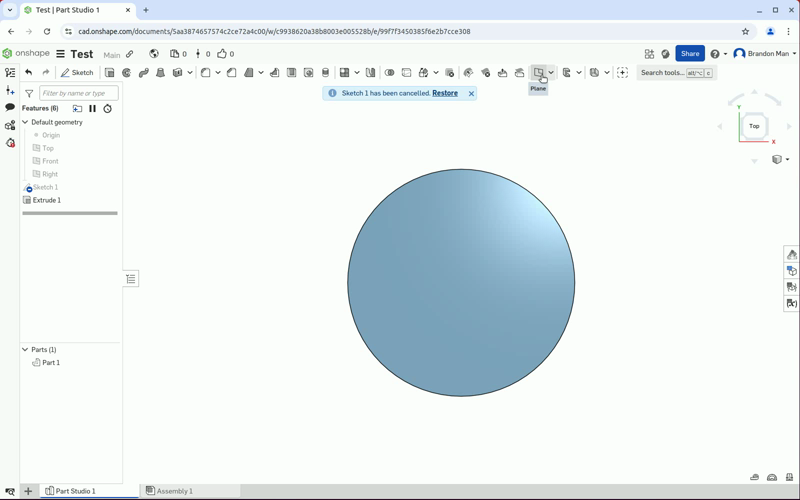
click(541, 75)
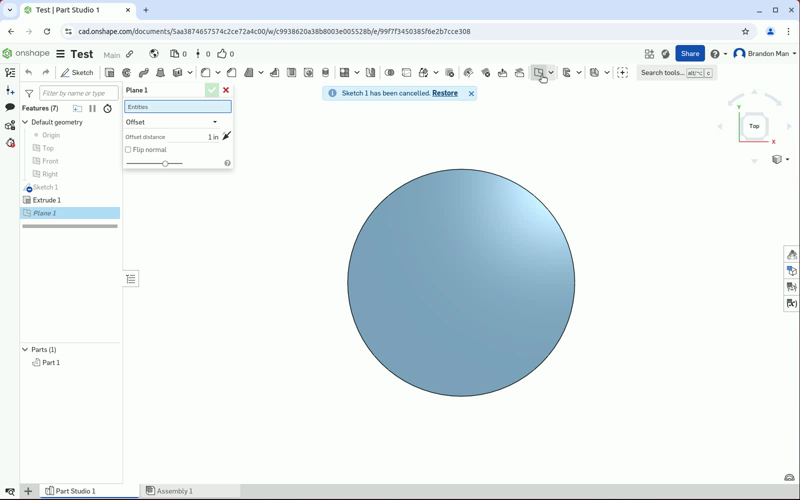
mouse_move(73, 150)
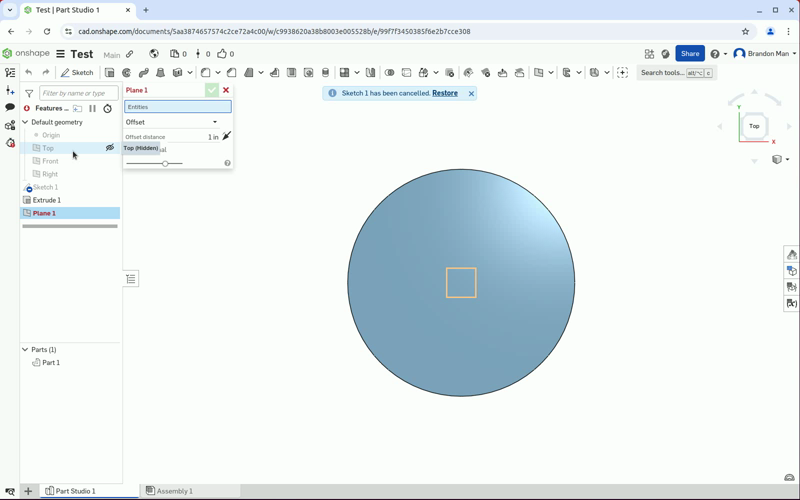
click(73, 150)
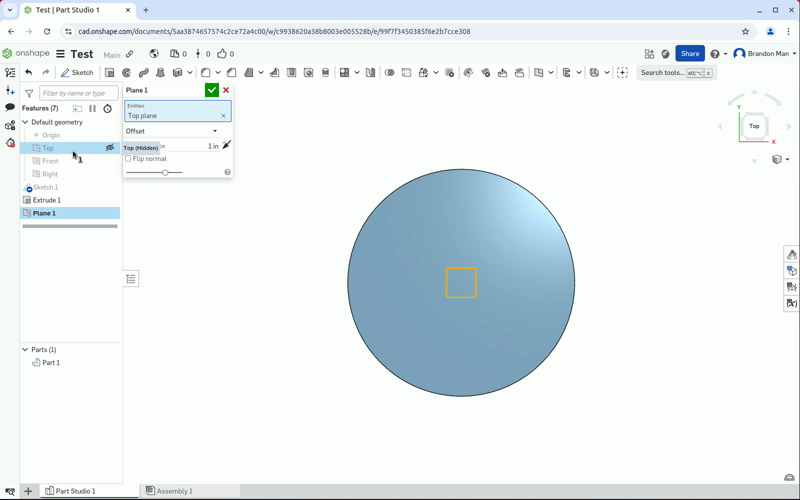
key(tab, 2)
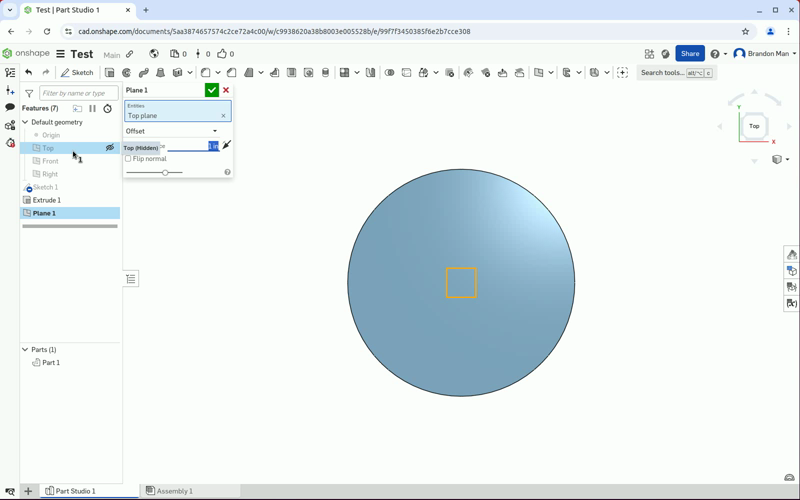
text(3.358)
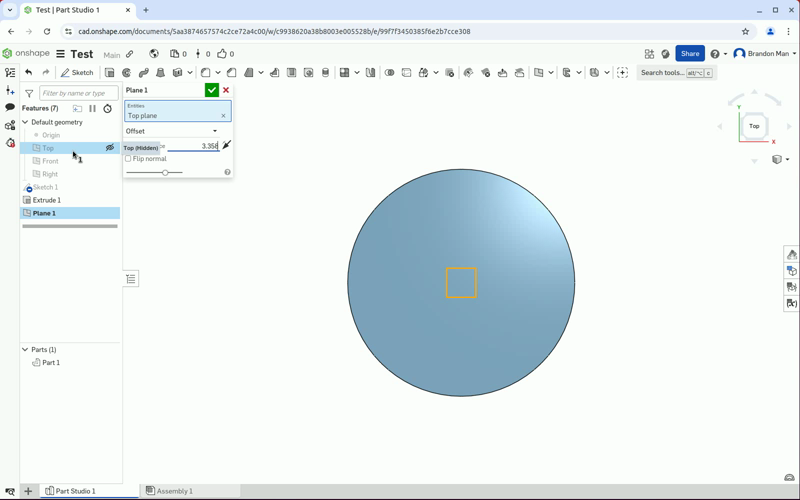
key(enter, 2)
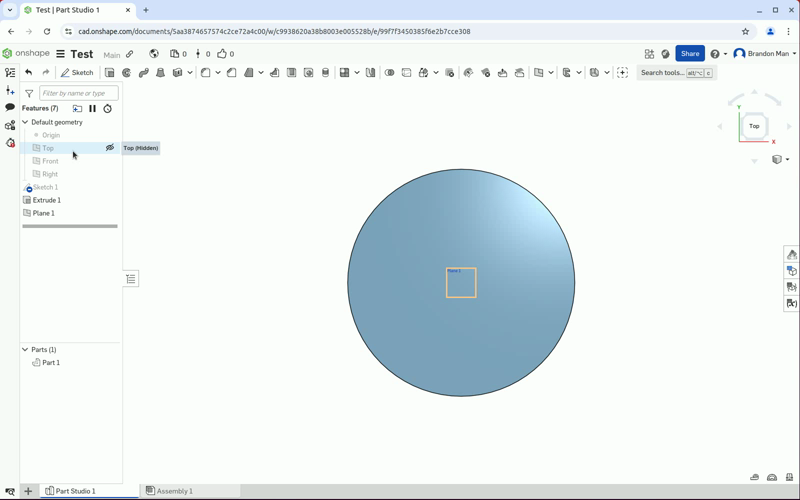
key(shift+s)
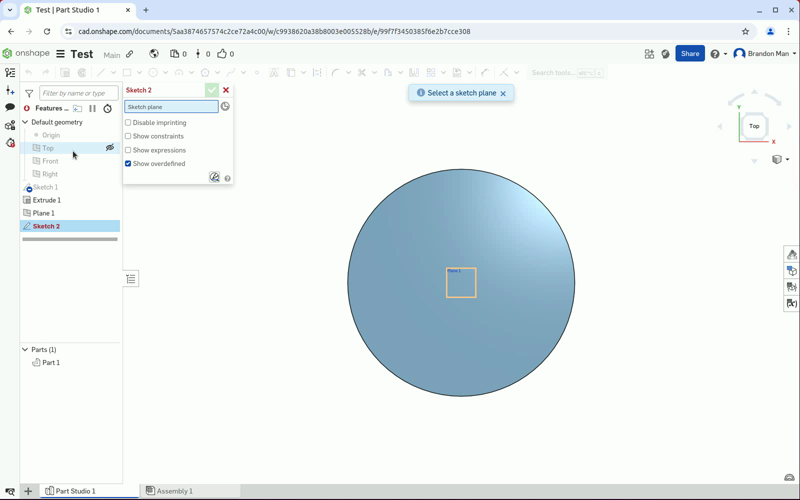
mouse_move(73, 215)
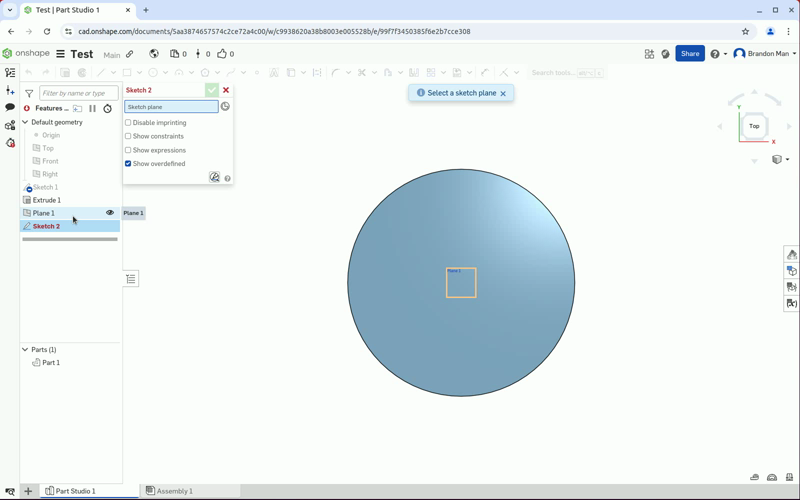
click(73, 215)
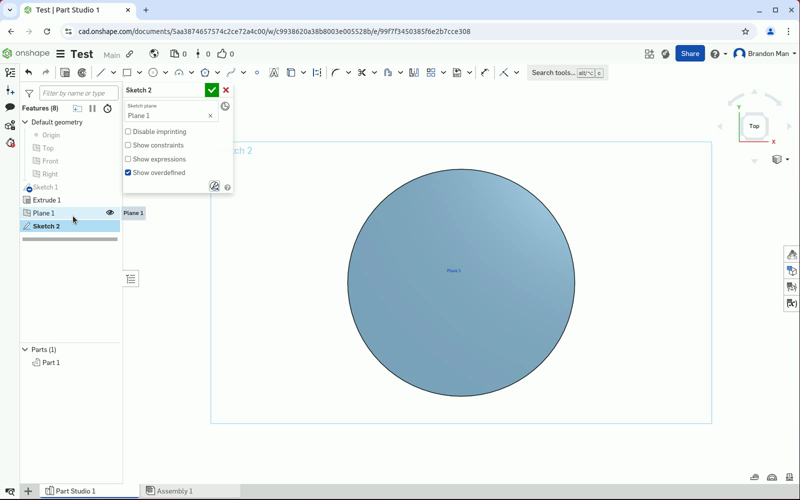
mouse_move(73, 352)
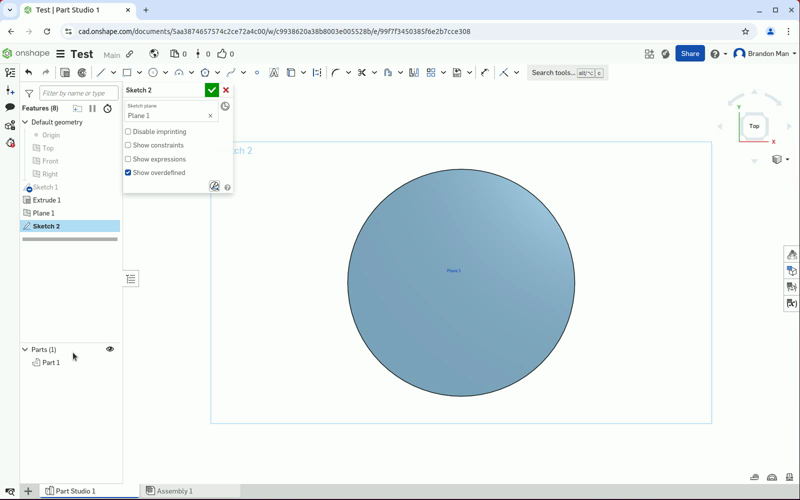
key(y)
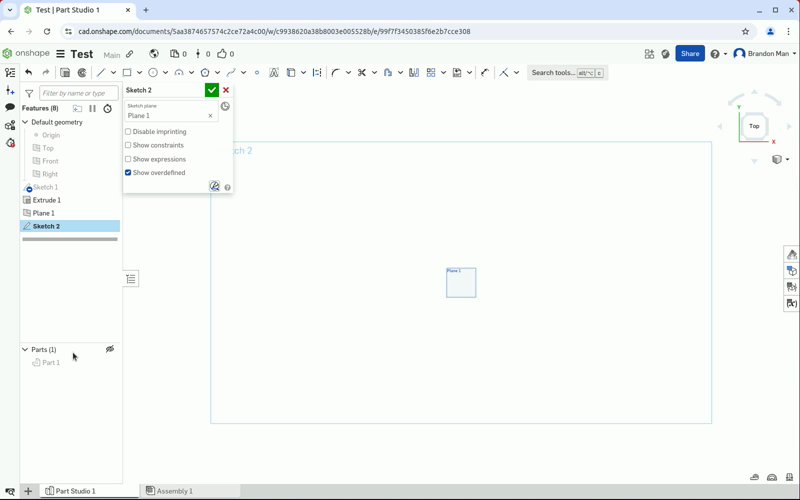
key(c)
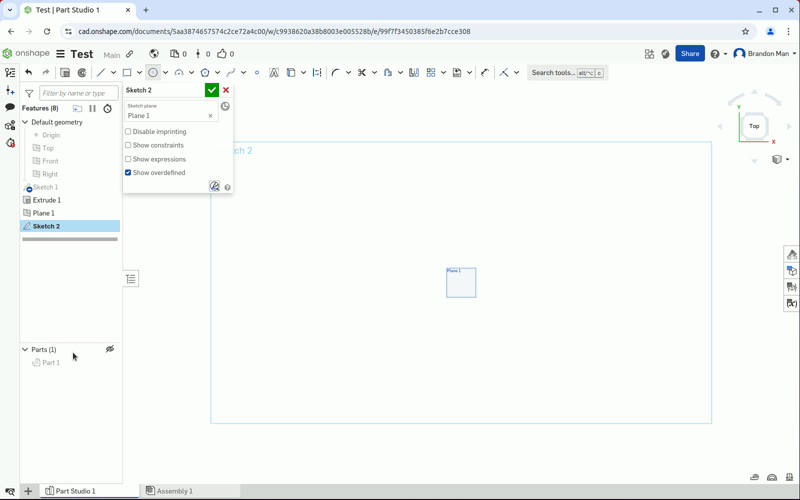
key_down(shift)
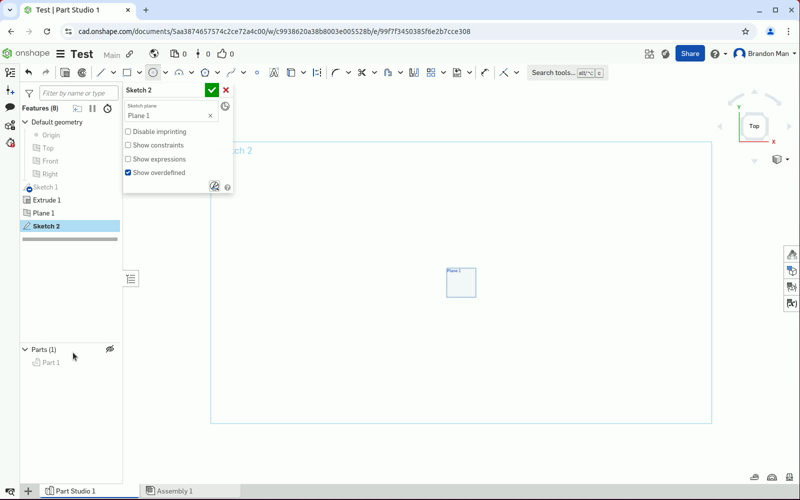
mouse_move(461, 282)
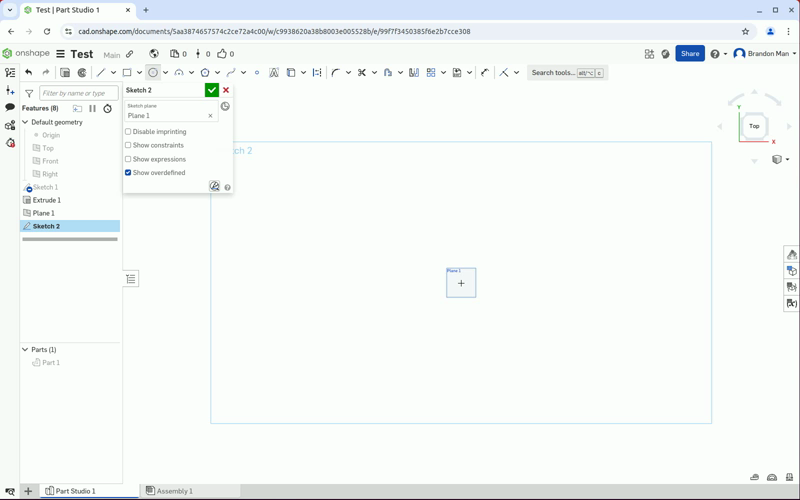
click(461, 282)
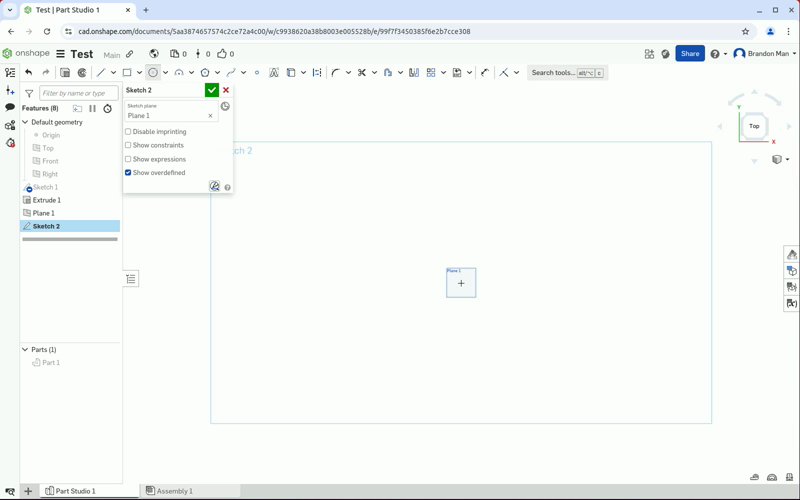
key_up(shift)
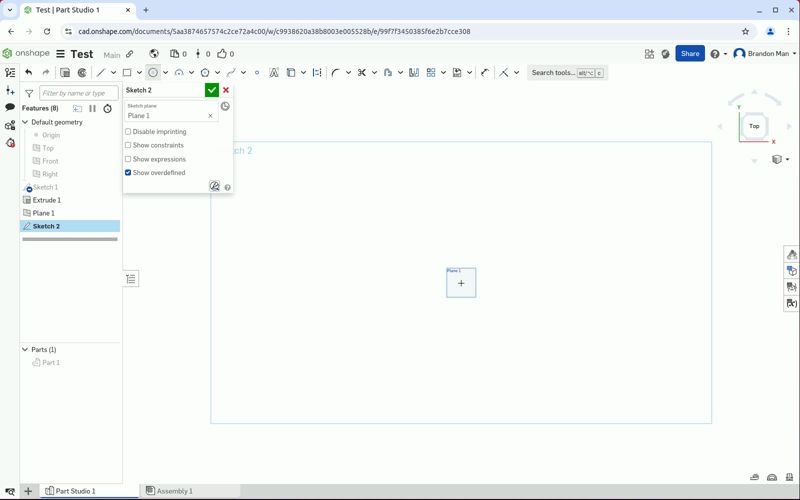
mouse_move(491, 282)
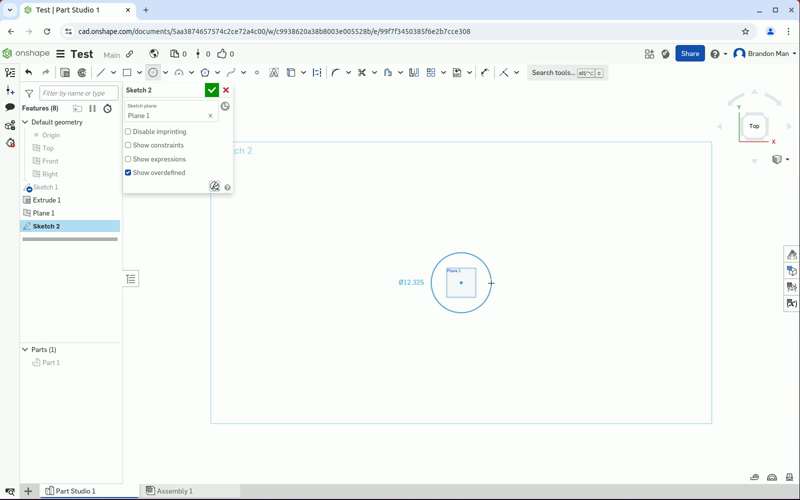
click(491, 282)
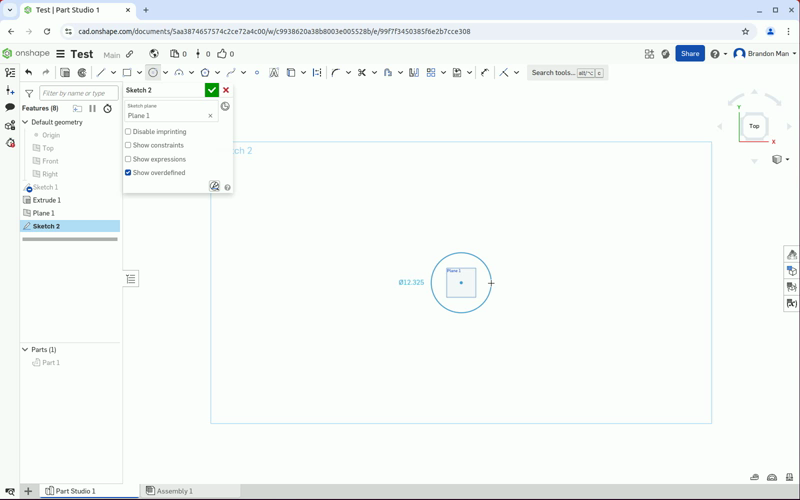
key(esc)
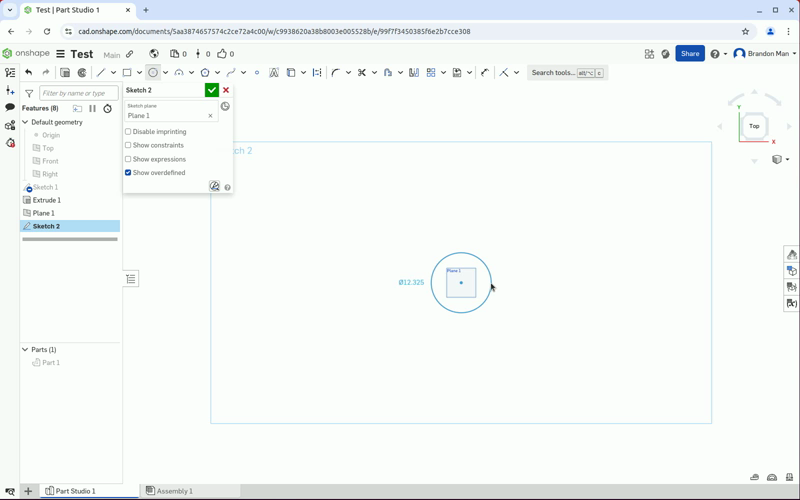
mouse_move(476, 304)
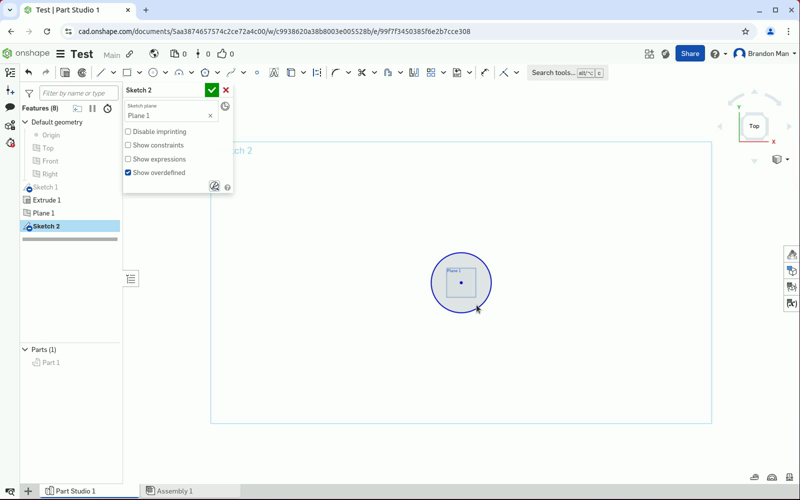
click(476, 304)
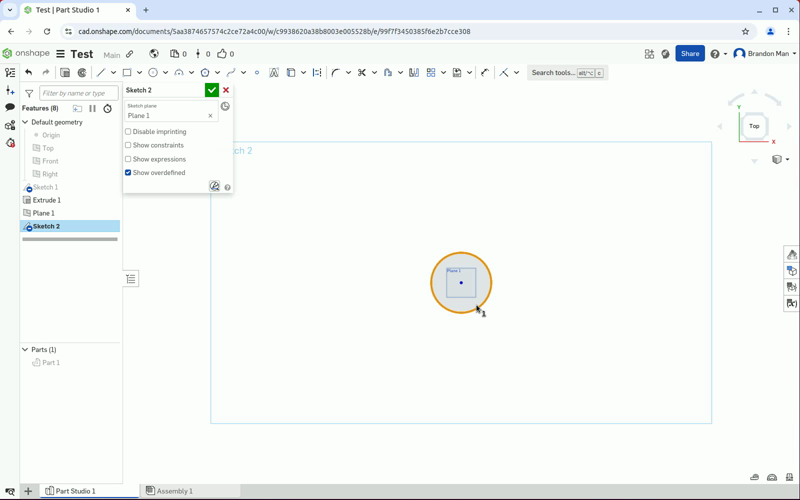
mouse_move(73, 352)
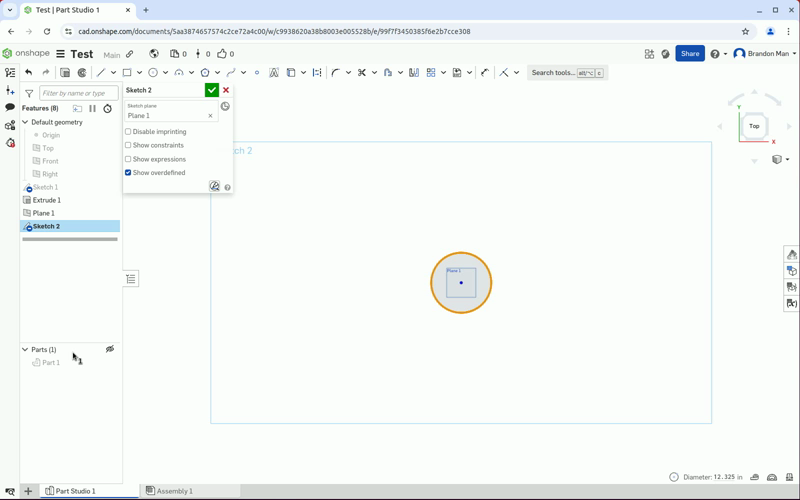
key(shift+y)
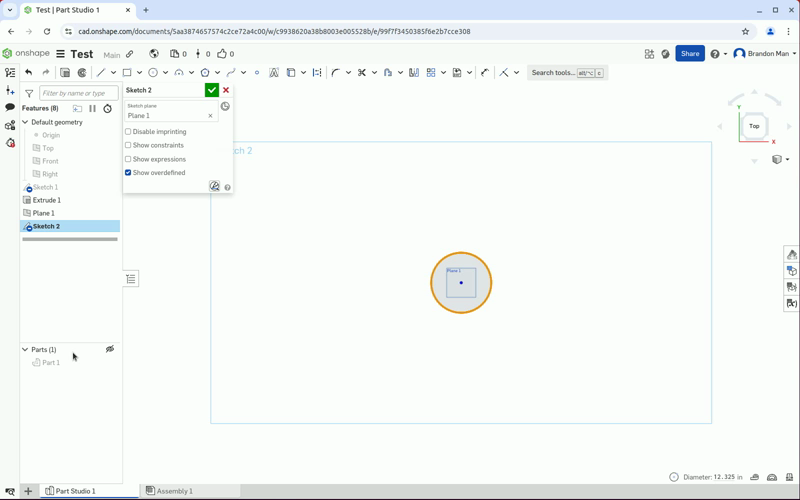
key(shift+e)
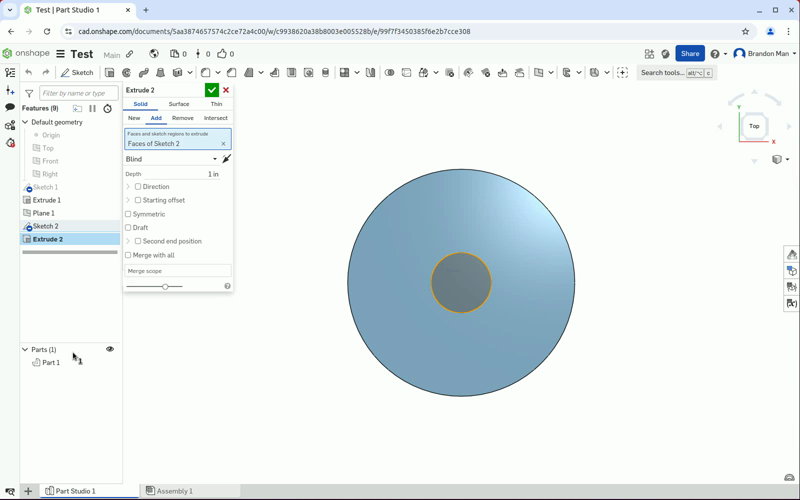
mouse_move(143, 106)
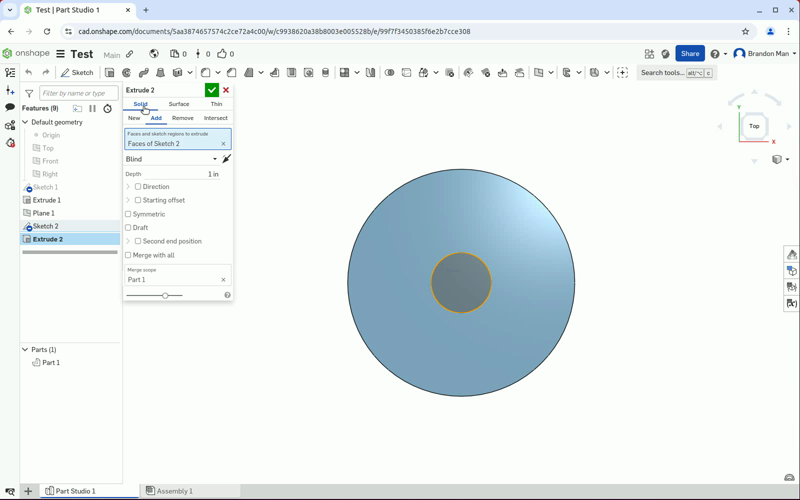
click(143, 106)
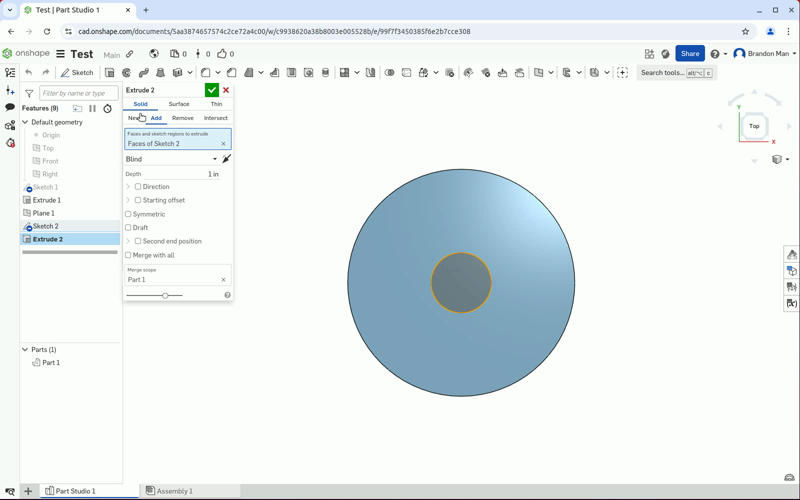
mouse_move(137, 120)
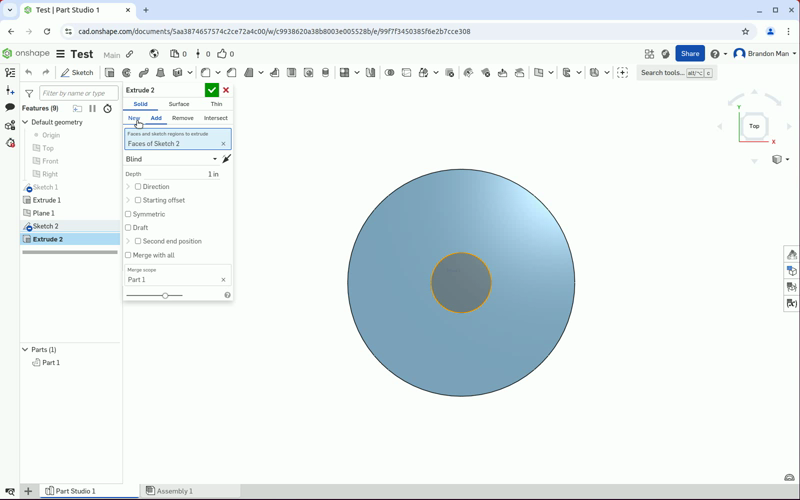
click(137, 120)
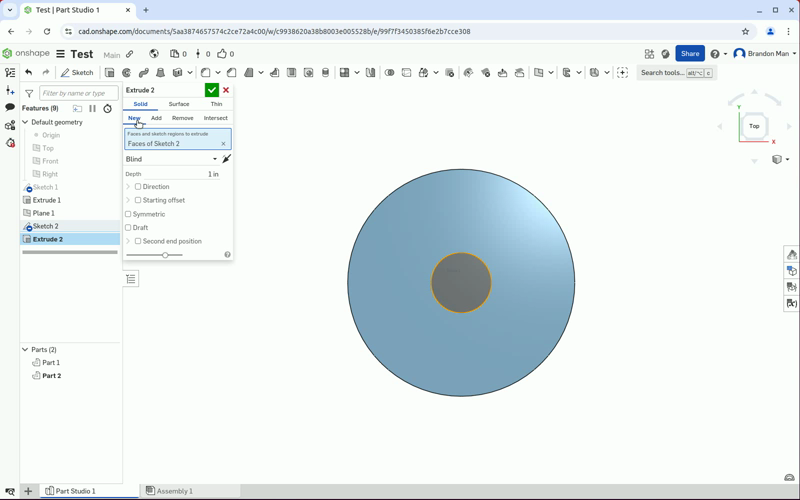
key(tab, 4)
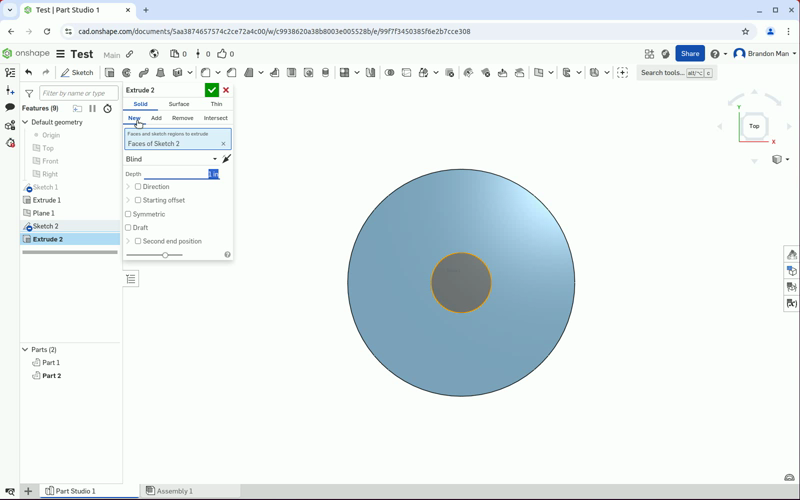
text(9.147)
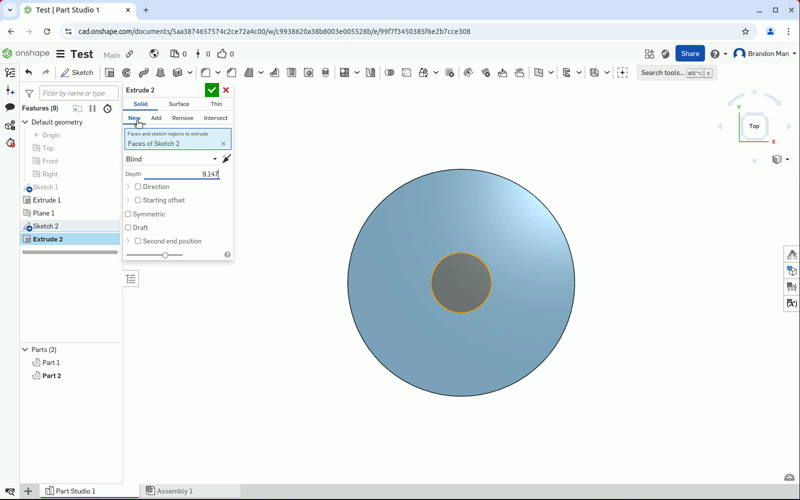
key(enter)
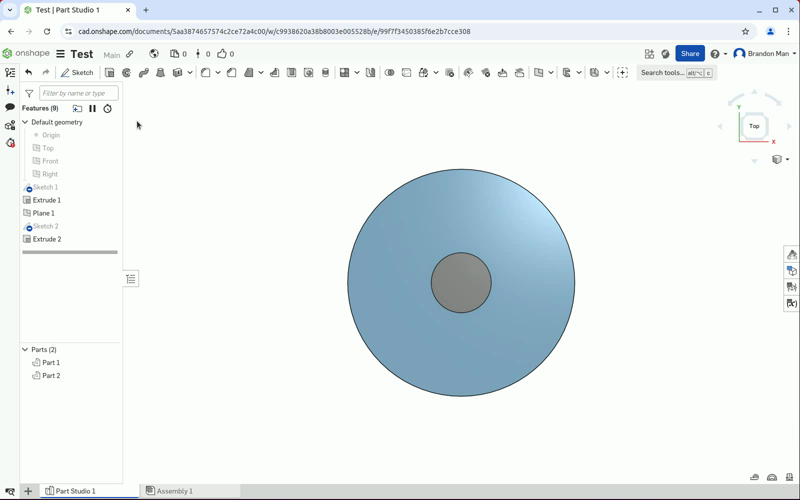
key(shift+h)
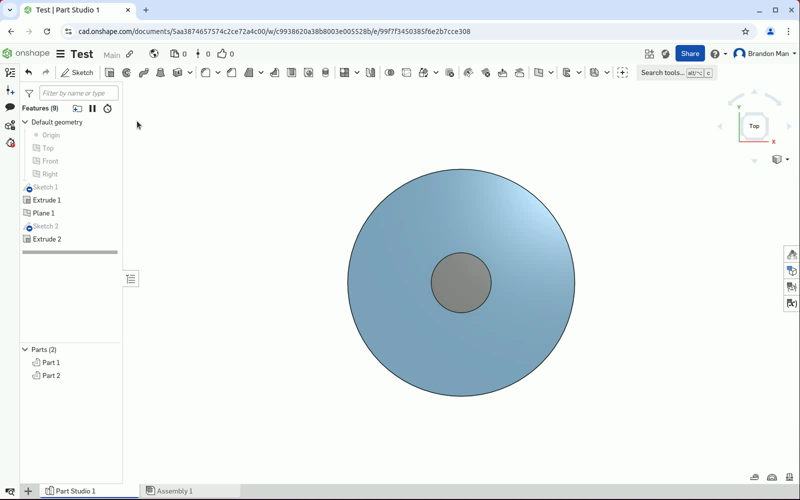
key(shift+h)
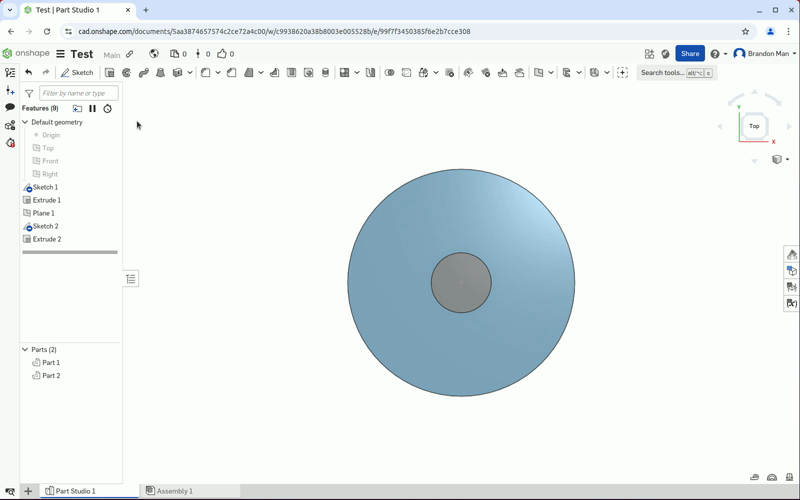
key(shift+7)
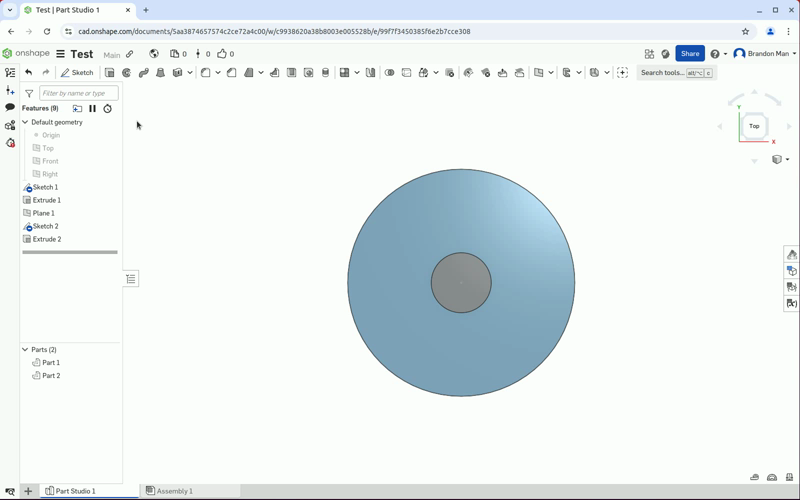
key(up, 3)
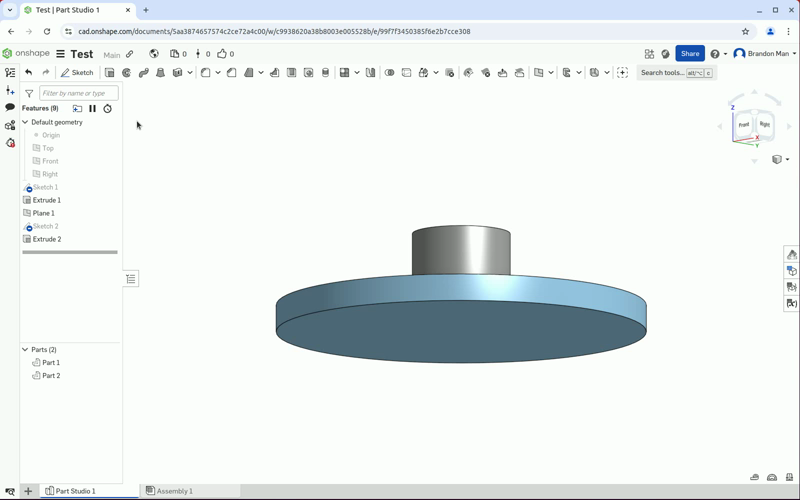
key(left, 3)
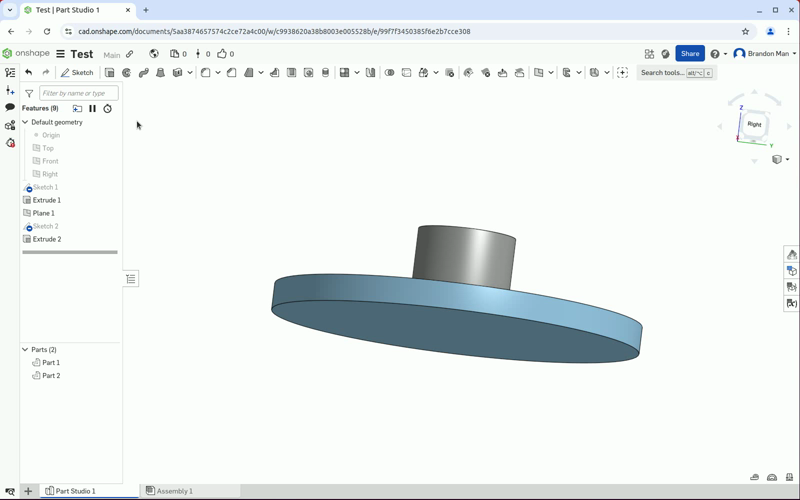
key(right, 3)
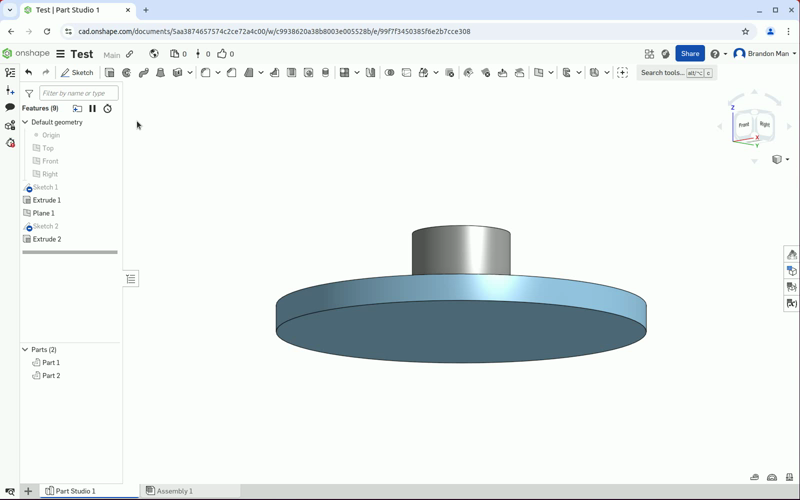
key(down, 3)
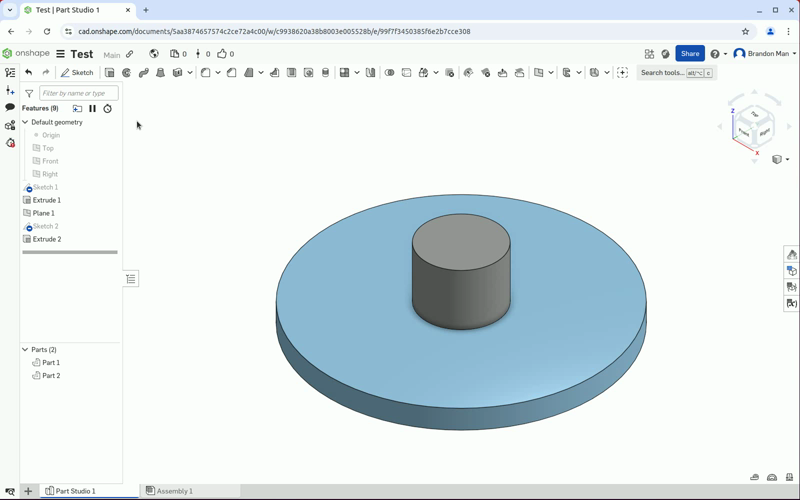
mouse_move(73, 189)
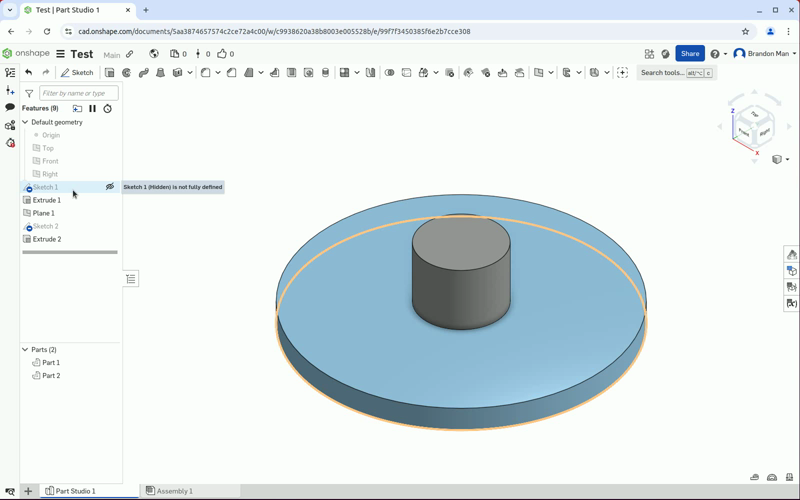
click(73, 189)